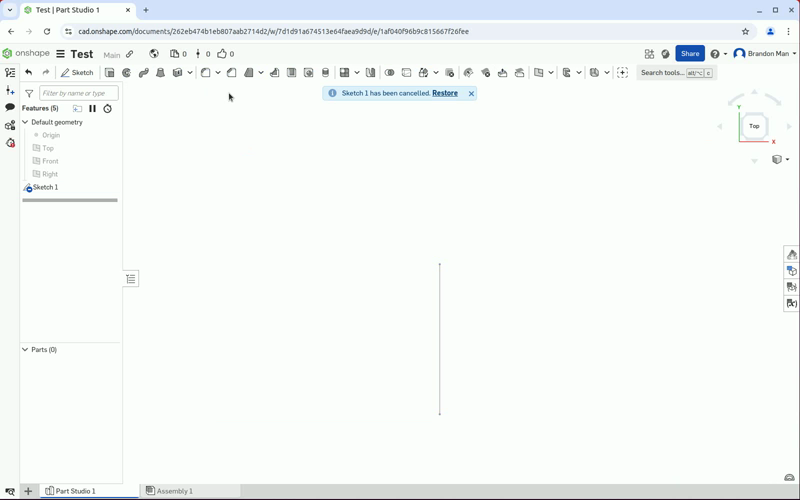
key(shift+h)
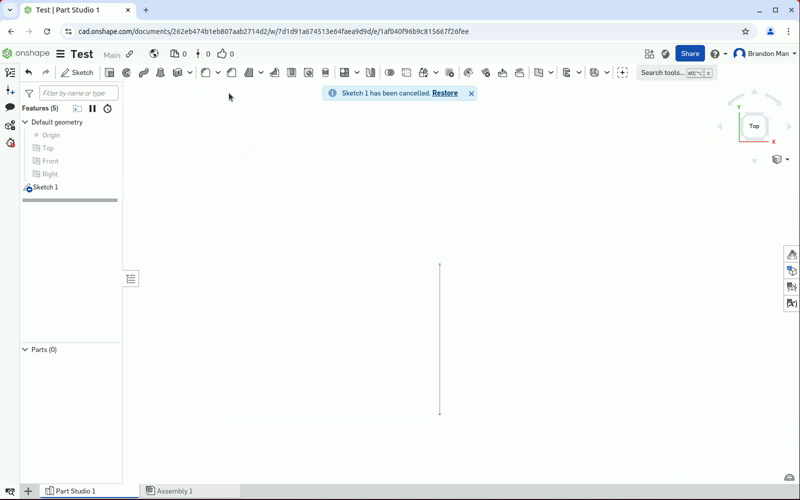
key(shift+s)
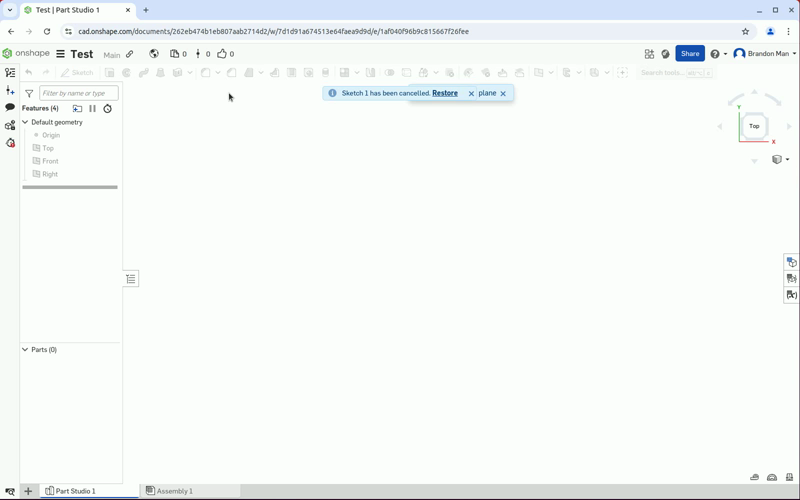
mouse_move(73, 150)
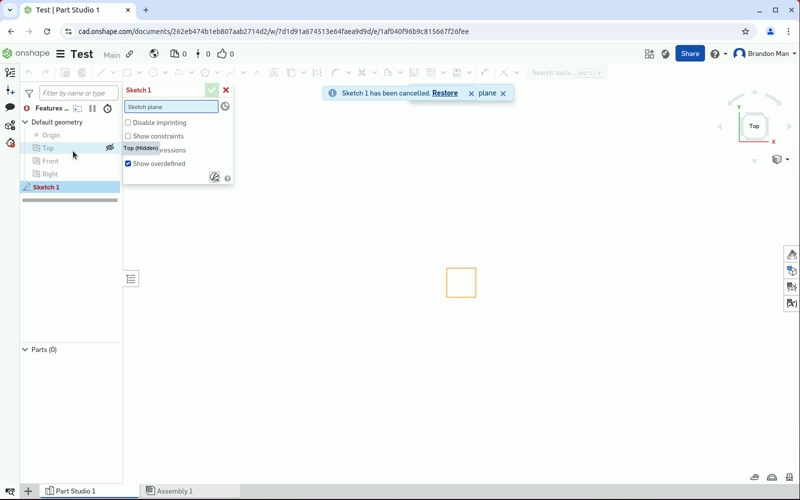
click(73, 150)
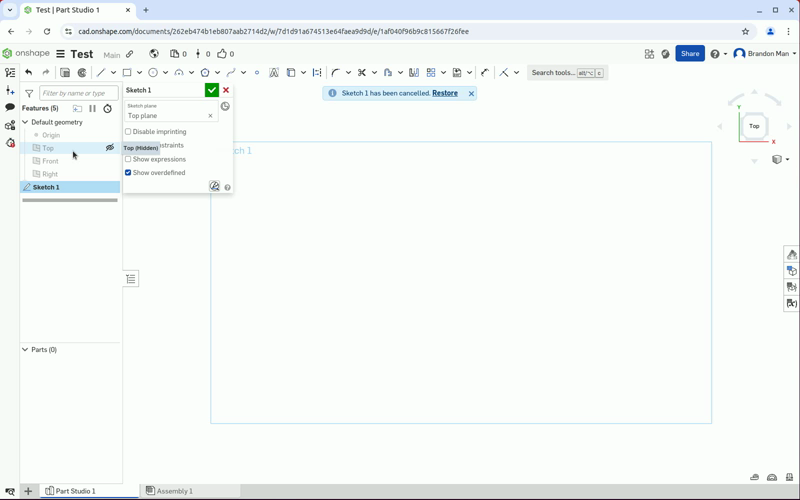
mouse_move(73, 352)
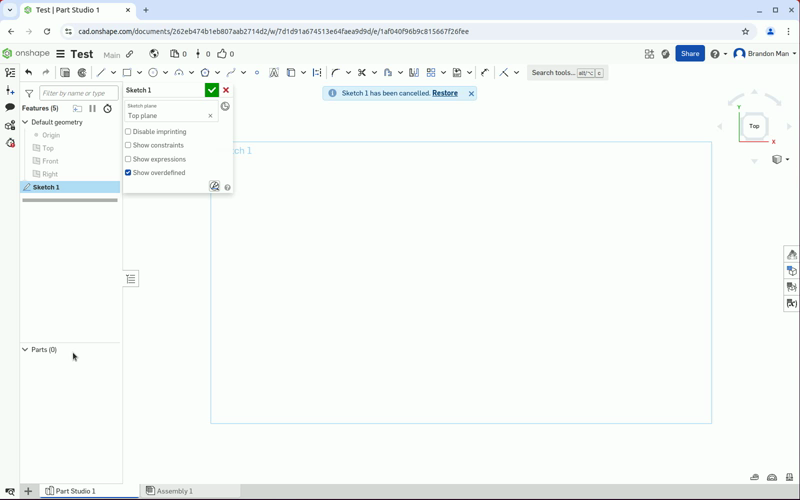
key(y)
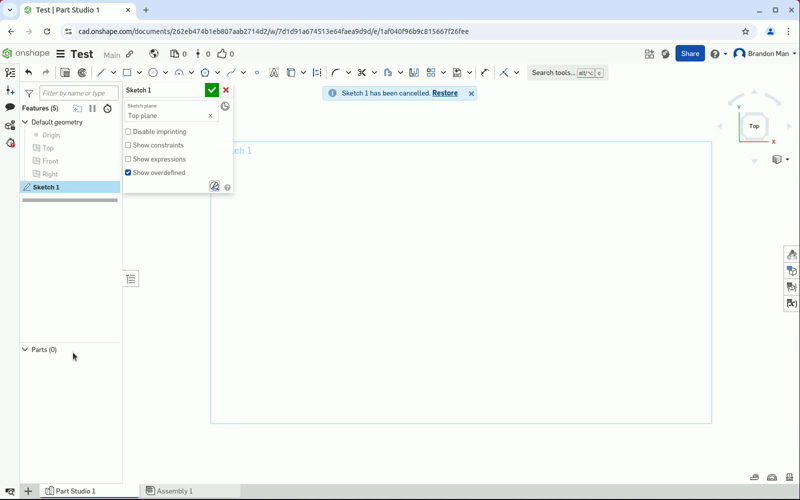
key(c)
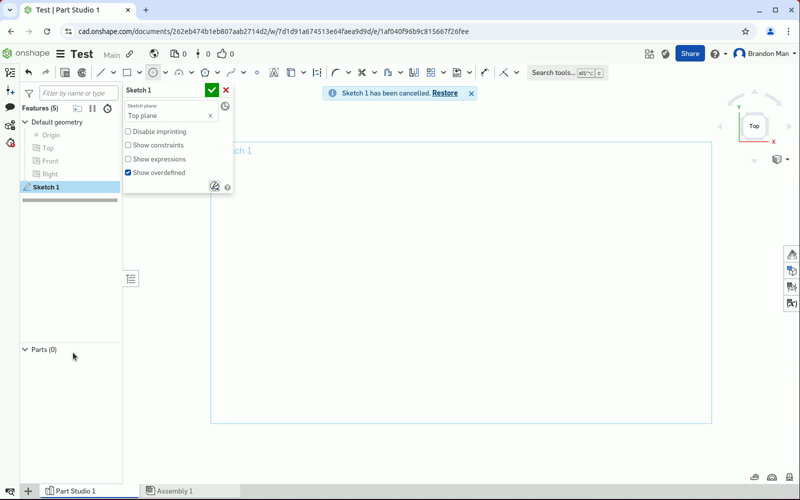
key_down(shift)
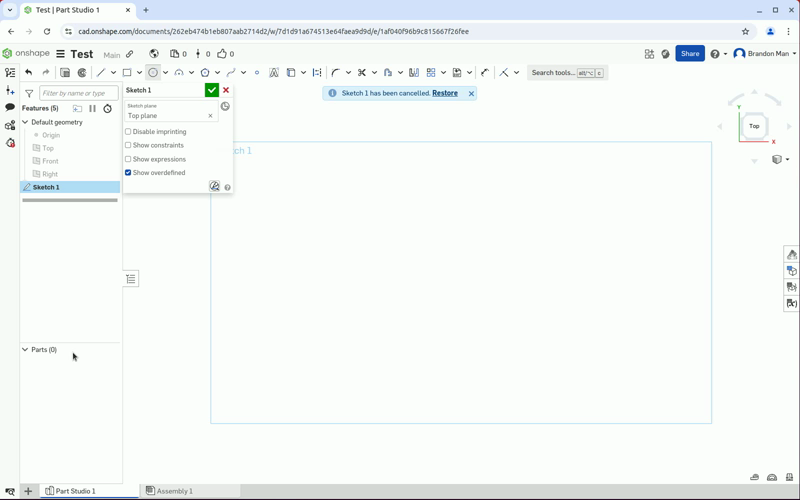
mouse_move(460, 282)
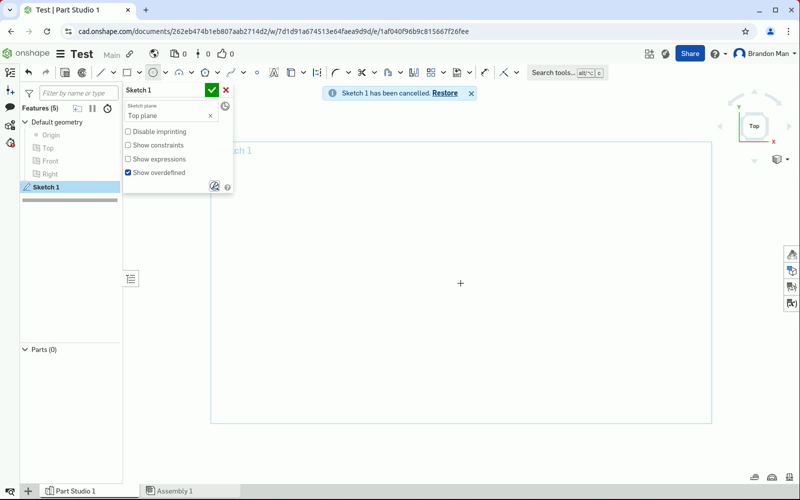
click(460, 282)
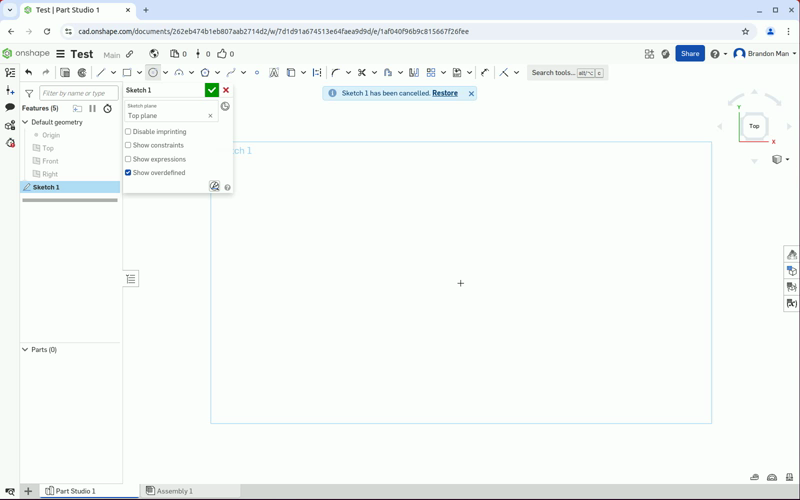
key_up(shift)
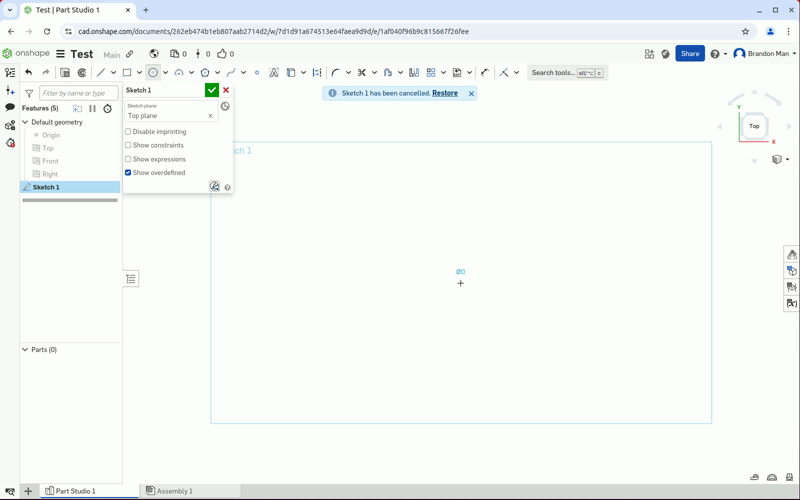
mouse_move(533, 282)
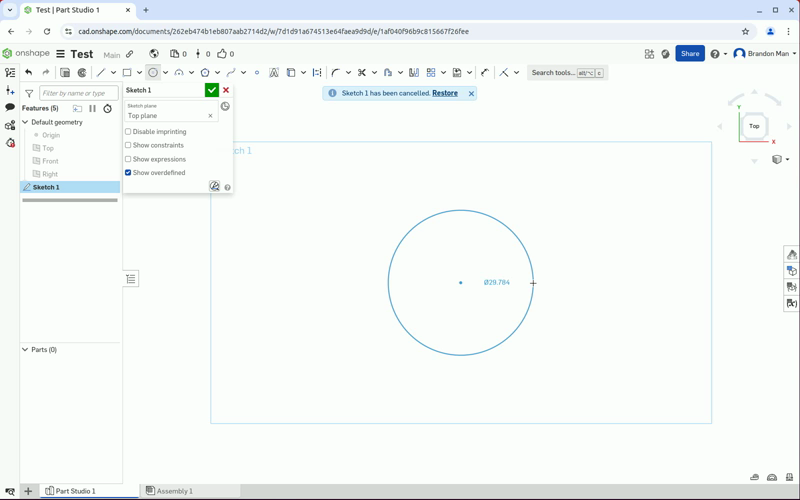
click(533, 282)
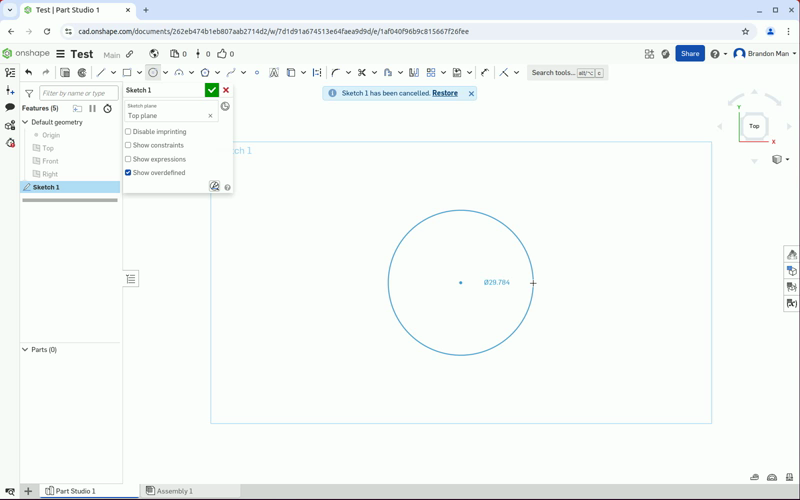
key(esc)
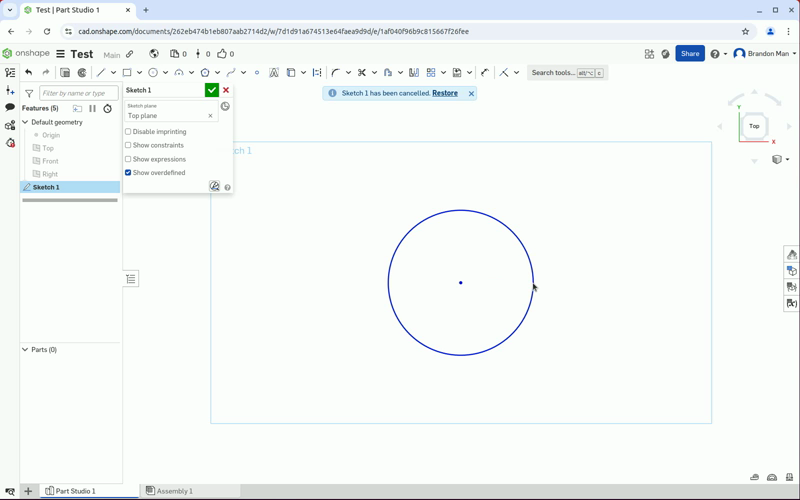
mouse_move(485, 277)
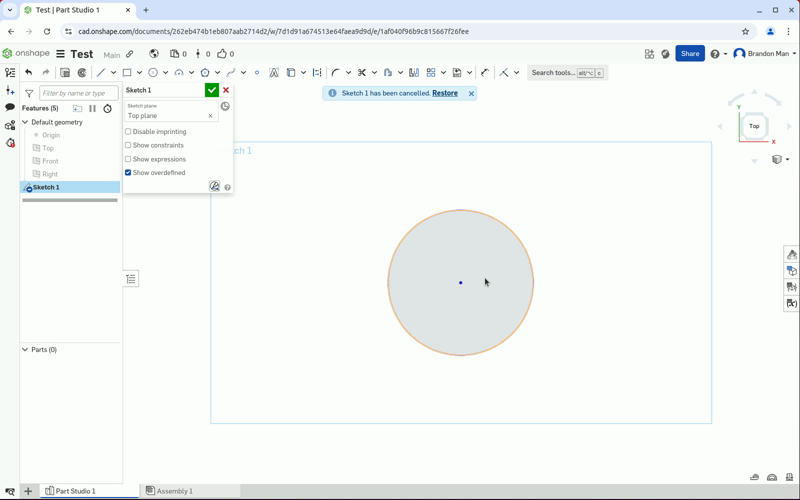
click(485, 277)
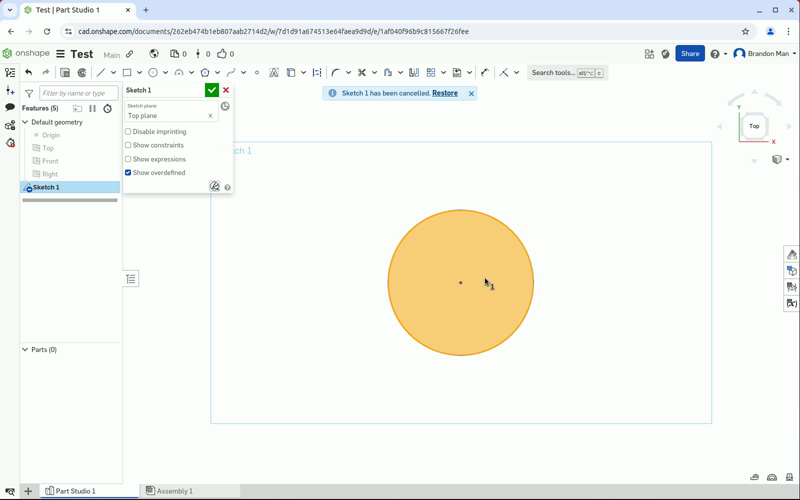
mouse_move(73, 352)
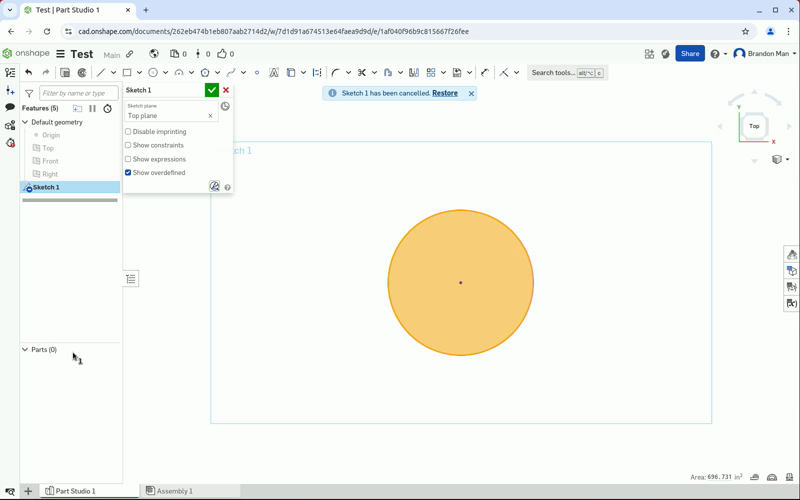
key(shift+y)
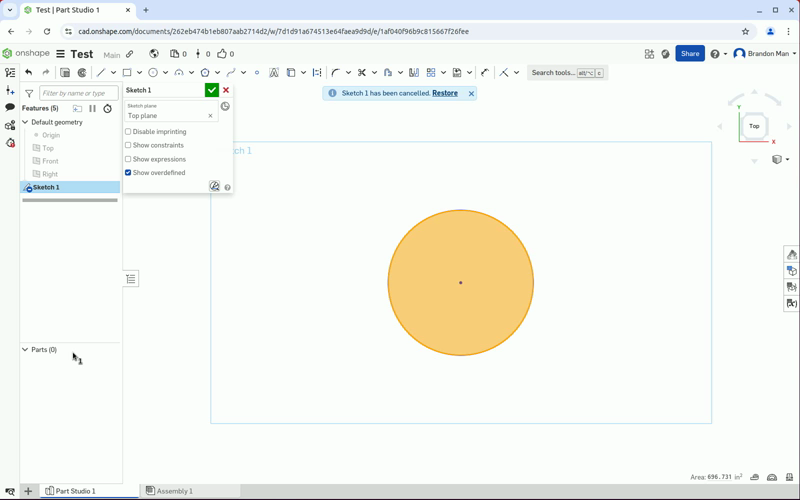
key(shift+e)
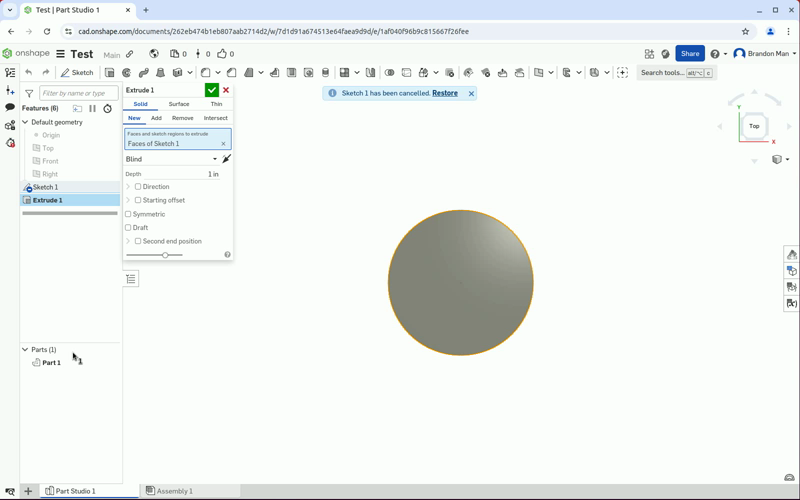
mouse_move(143, 106)
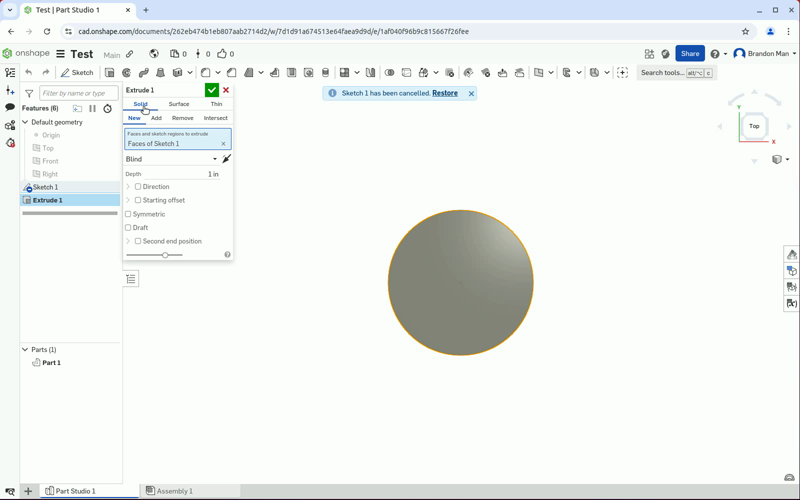
click(143, 106)
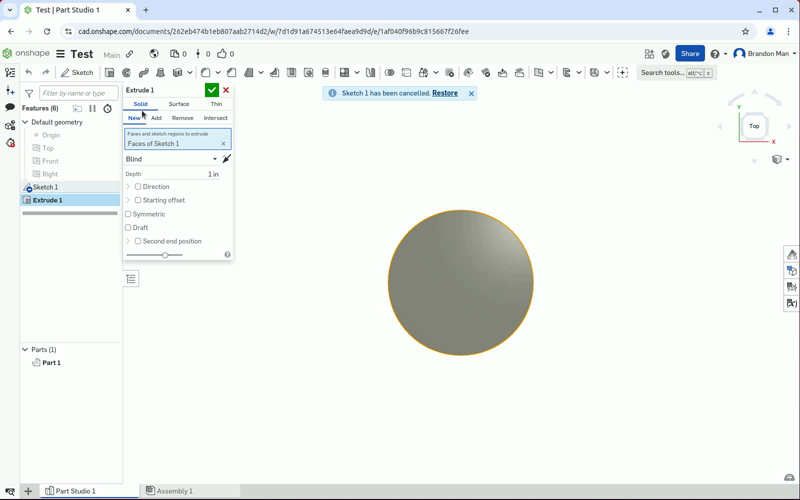
mouse_move(137, 120)
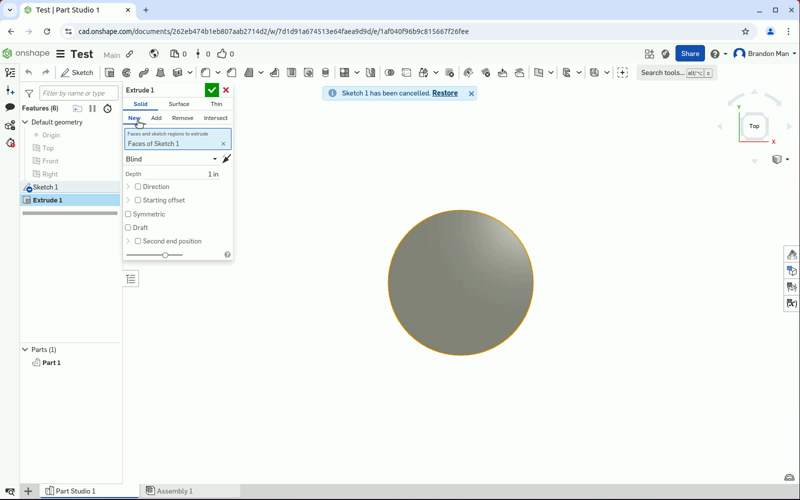
click(137, 120)
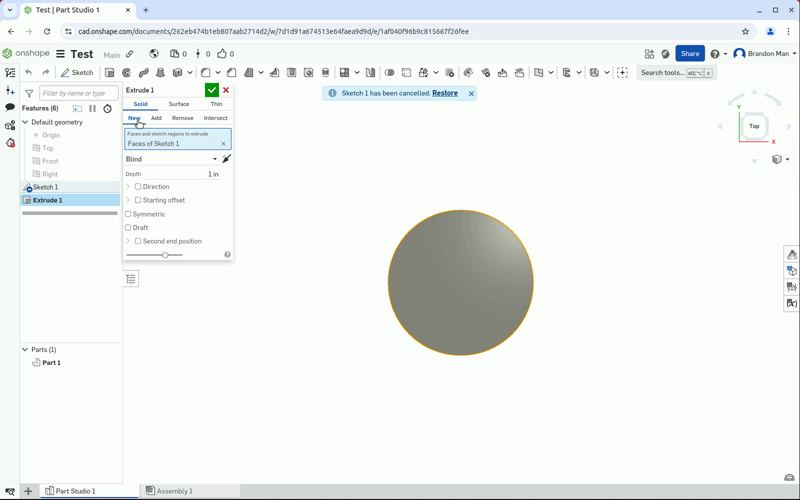
key(tab, 4)
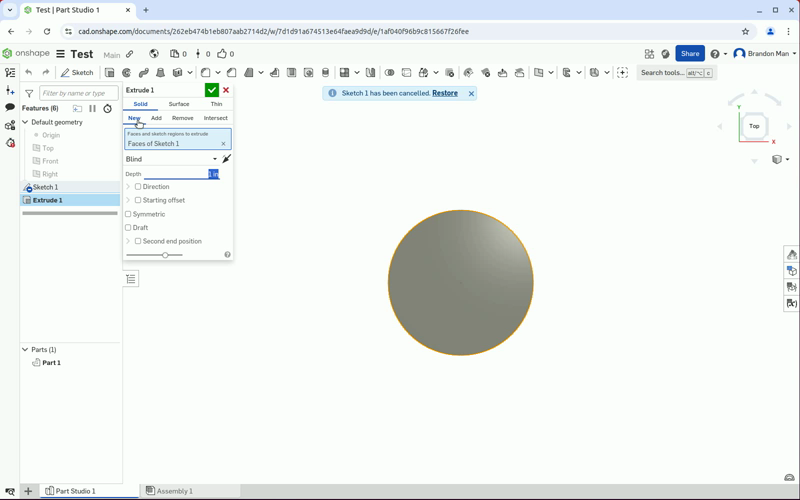
text(8.184)
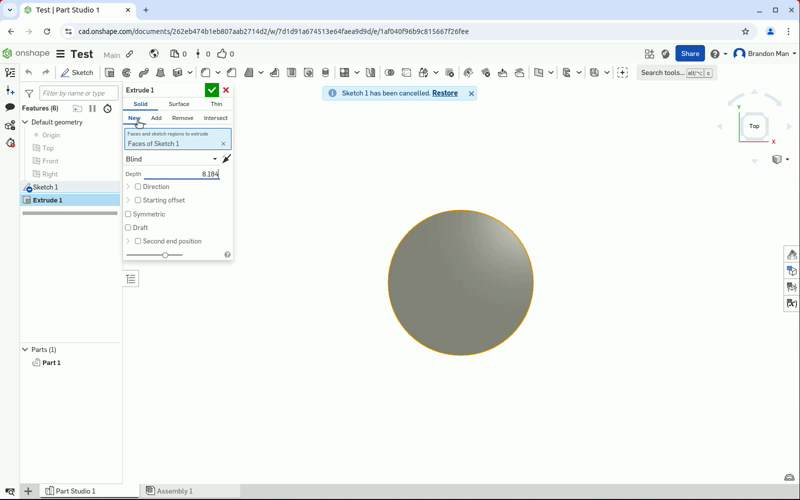
key(enter)
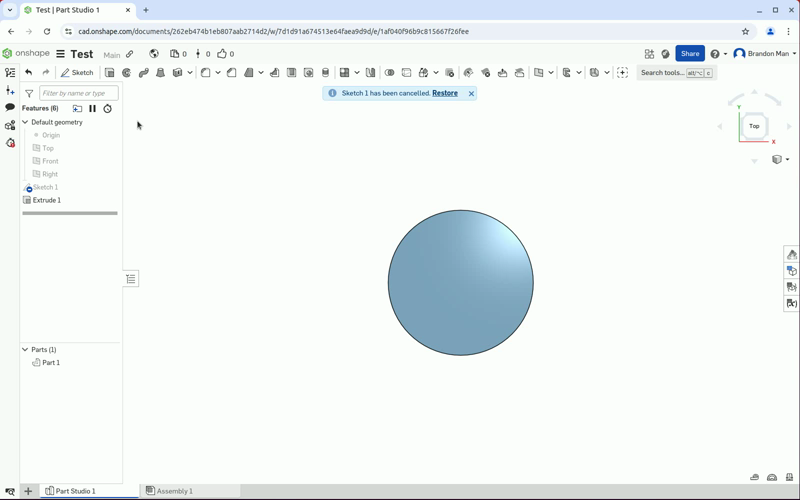
key(shift+h)
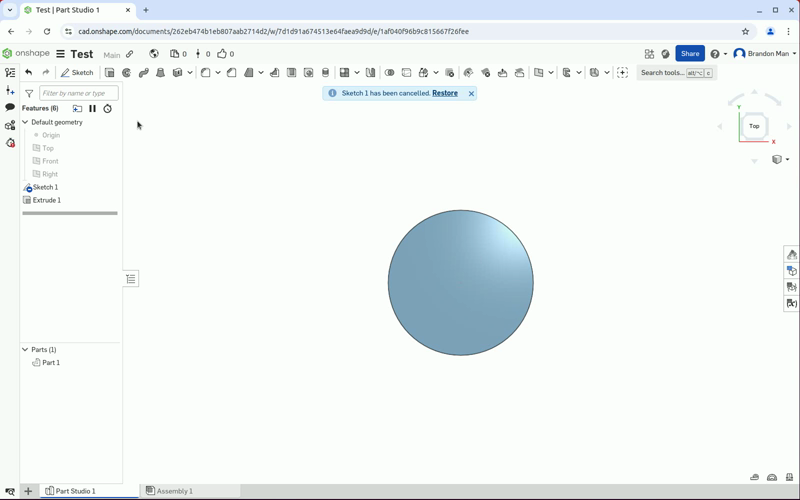
key(shift+h)
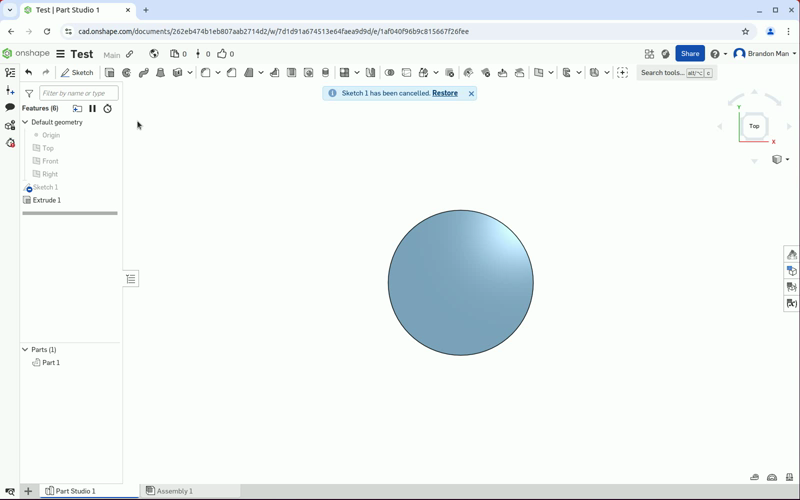
mouse_move(73, 189)
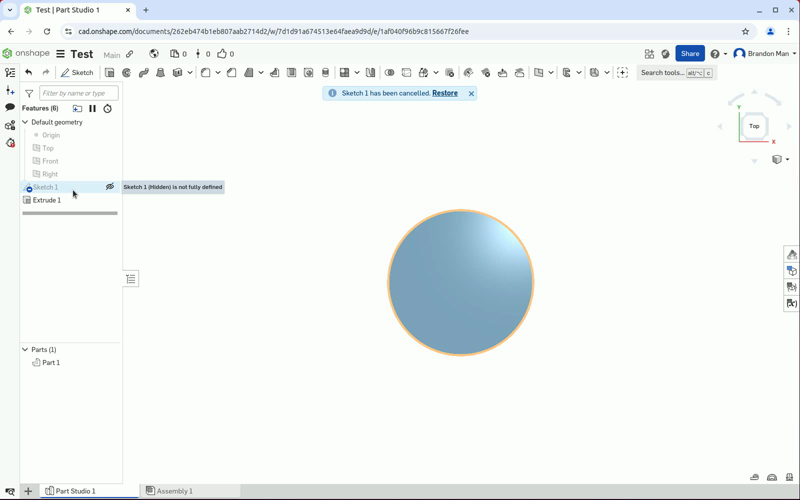
click(73, 189)
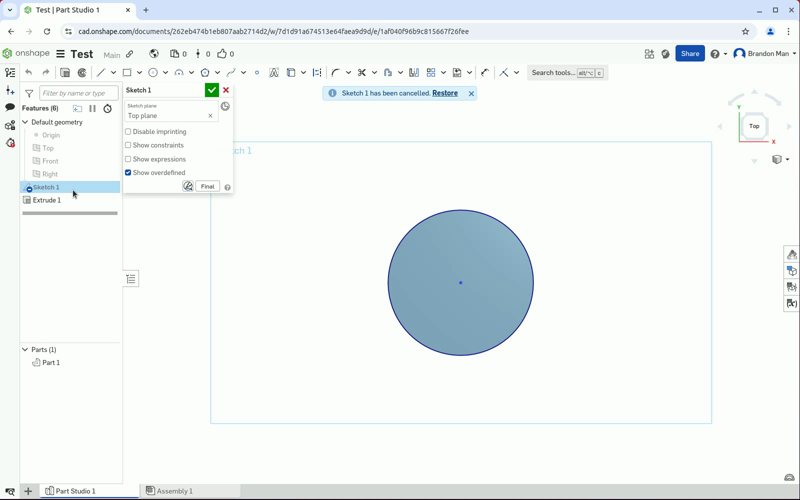
mouse_move(229, 92)
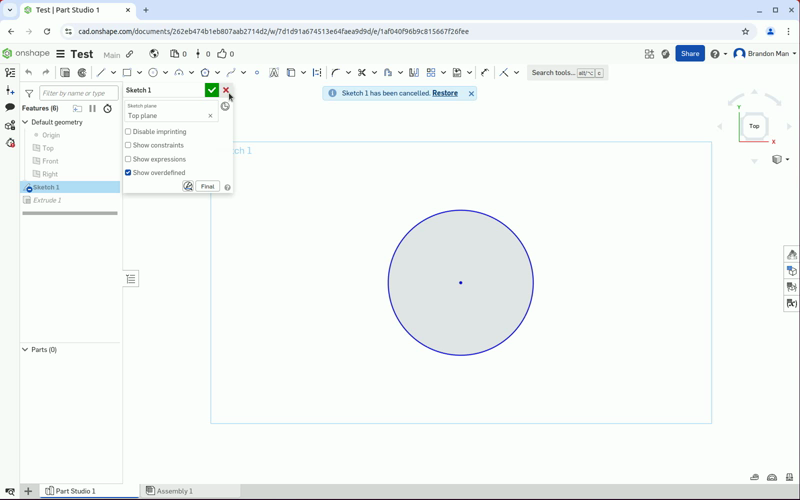
click(229, 92)
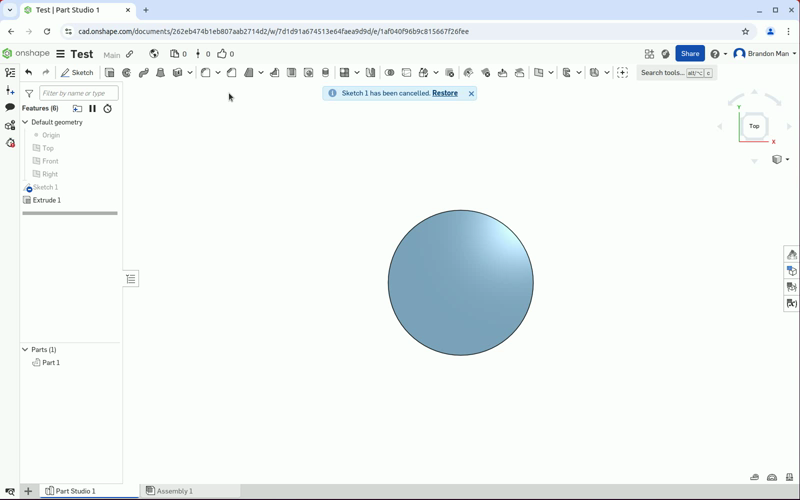
mouse_move(541, 75)
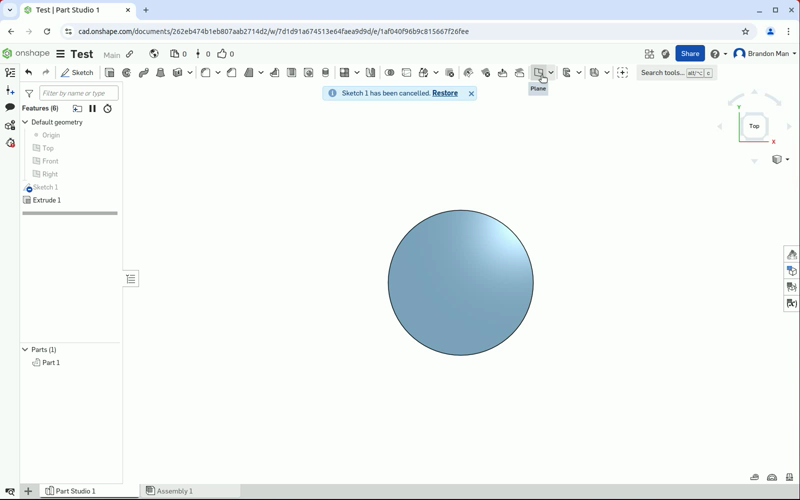
click(541, 75)
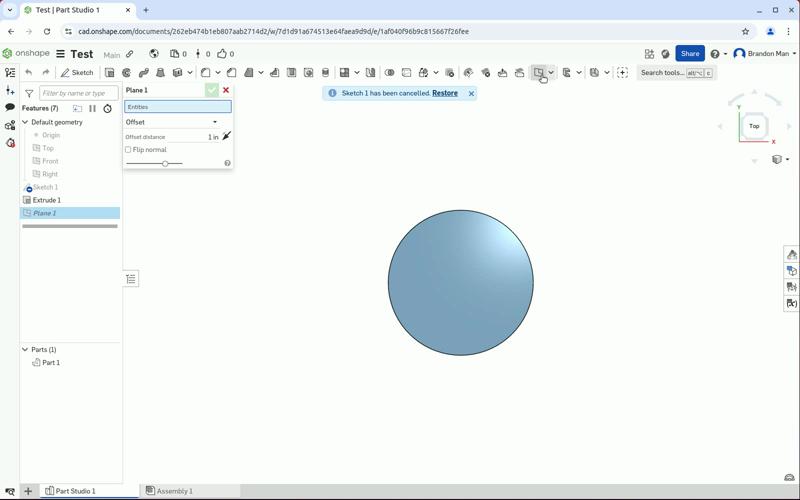
mouse_move(73, 150)
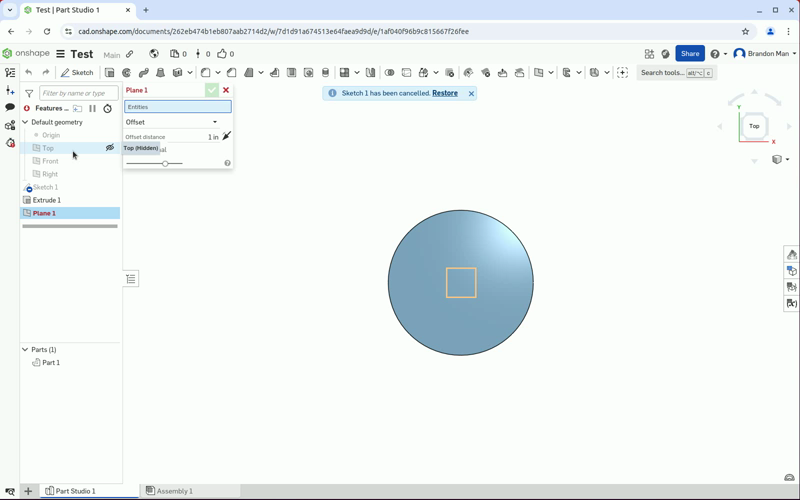
click(73, 150)
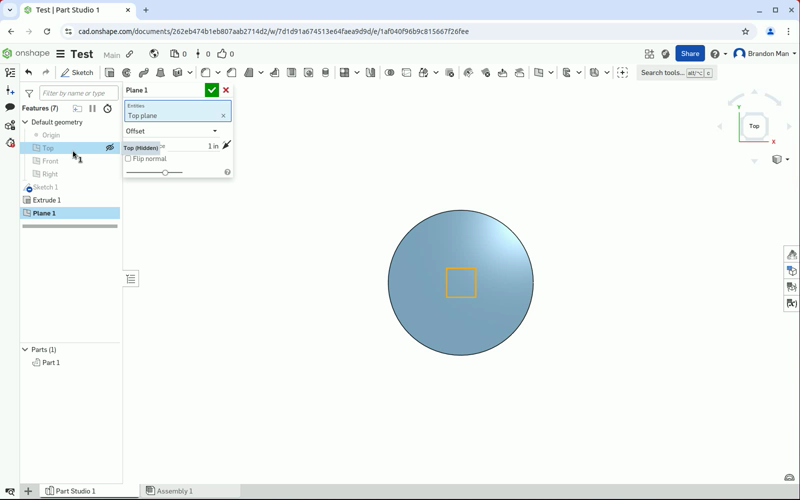
key(tab, 2)
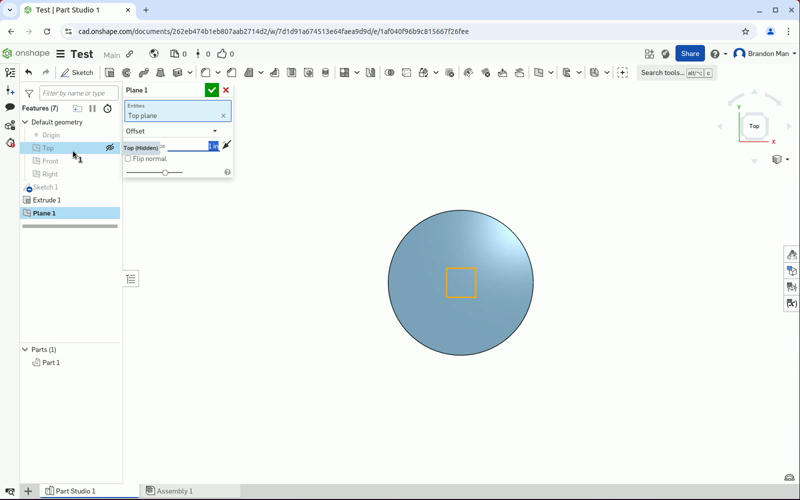
text(8.196)
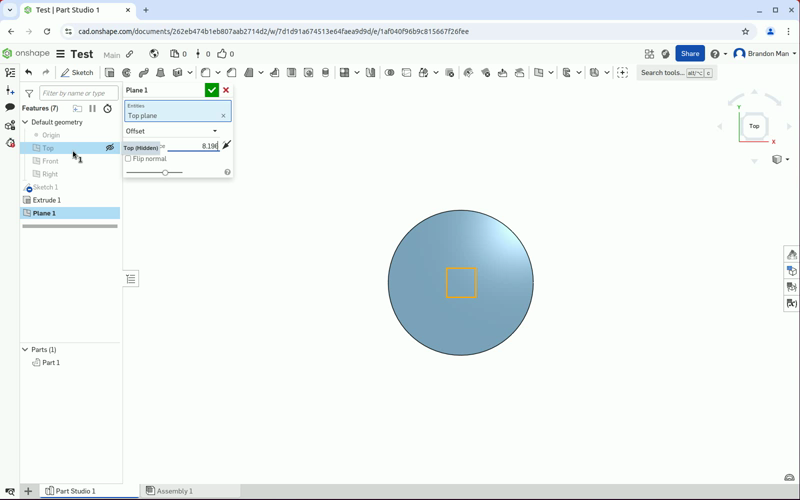
key(enter, 2)
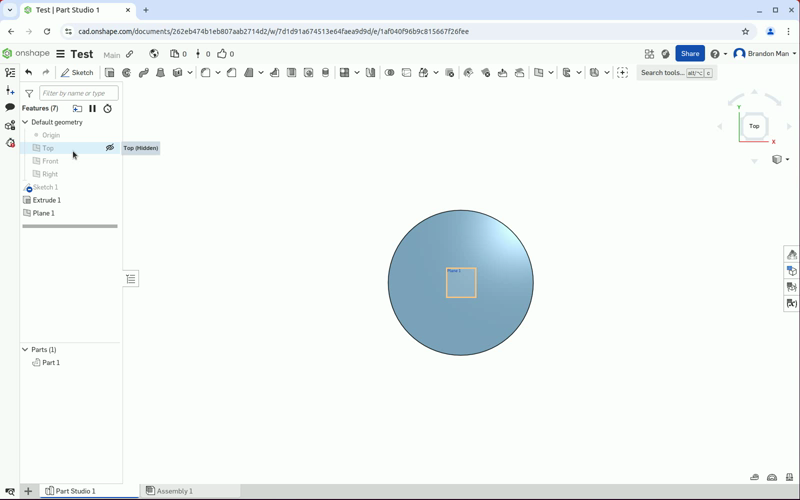
key(shift+s)
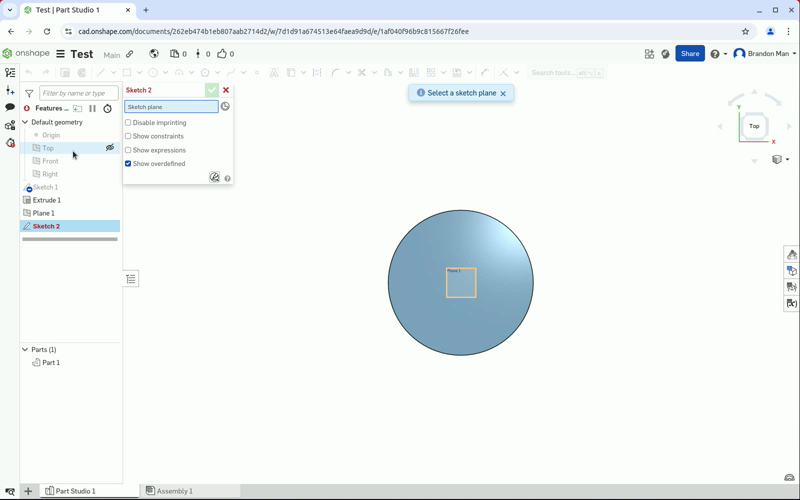
mouse_move(73, 215)
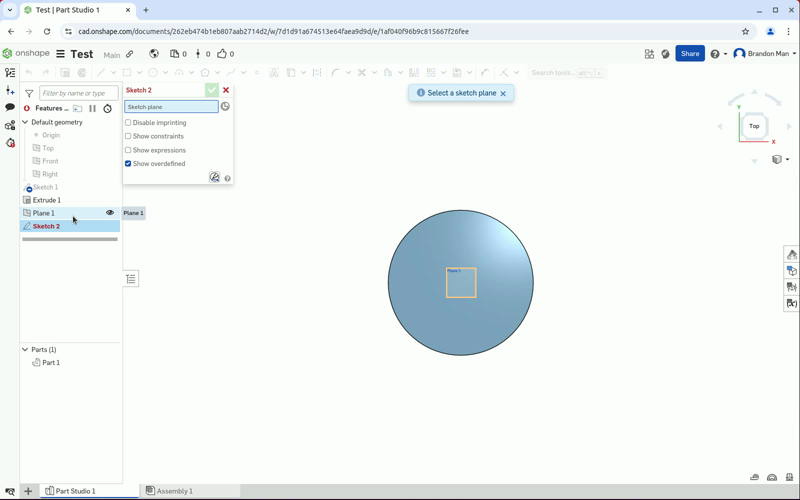
click(73, 215)
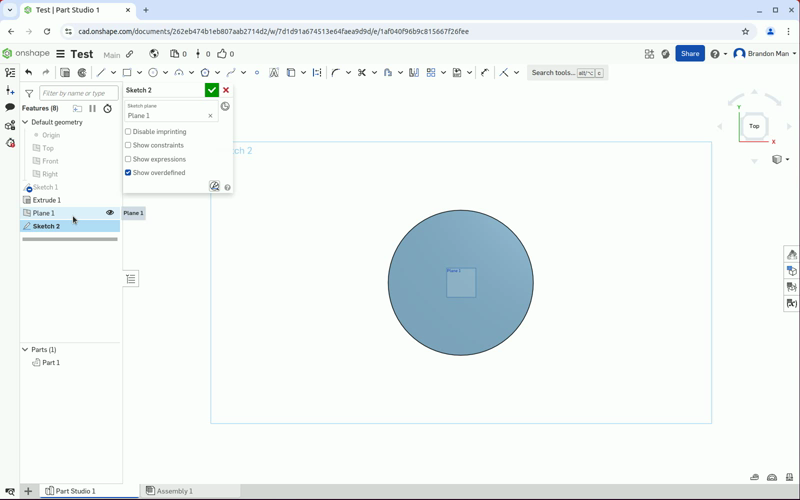
mouse_move(73, 352)
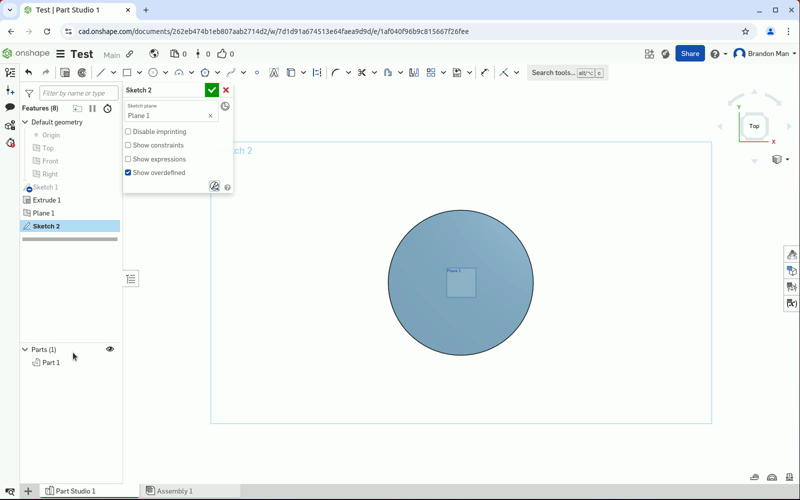
key(y)
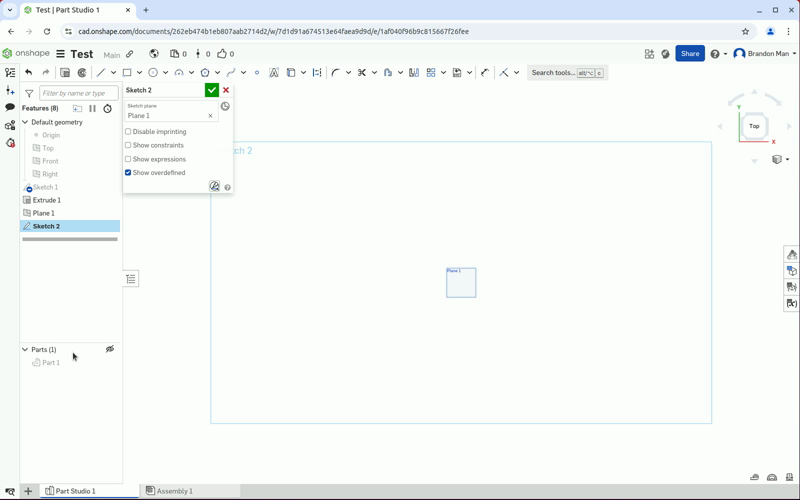
key(c)
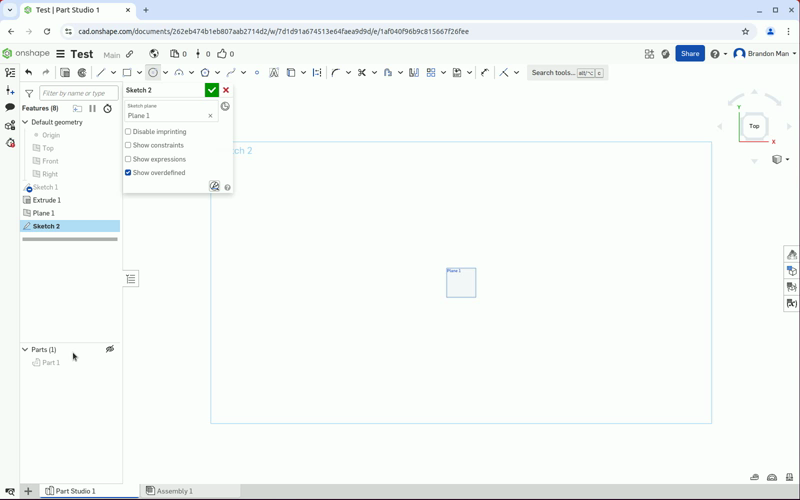
key_down(shift)
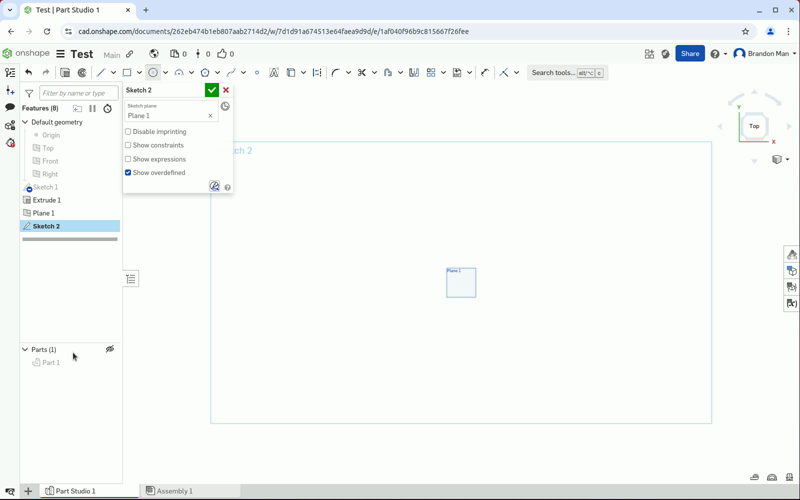
mouse_move(460, 282)
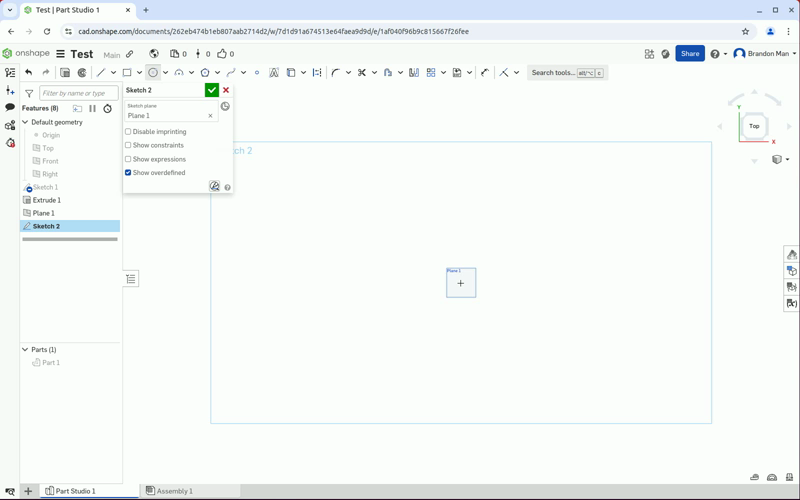
click(460, 282)
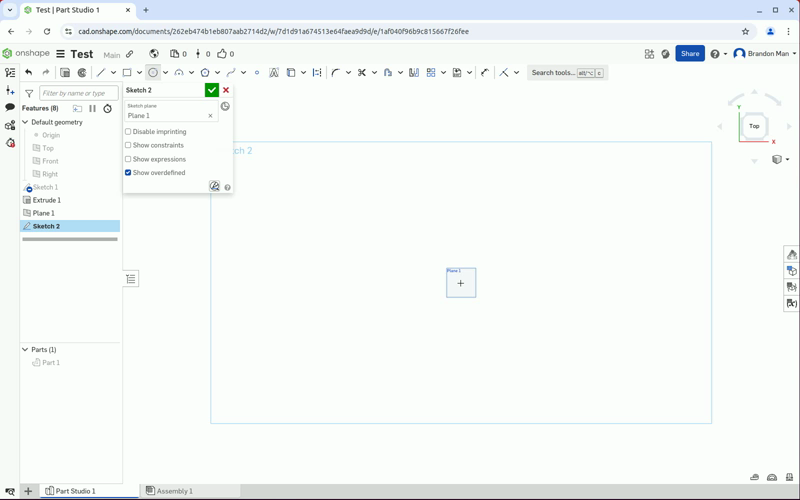
key_up(shift)
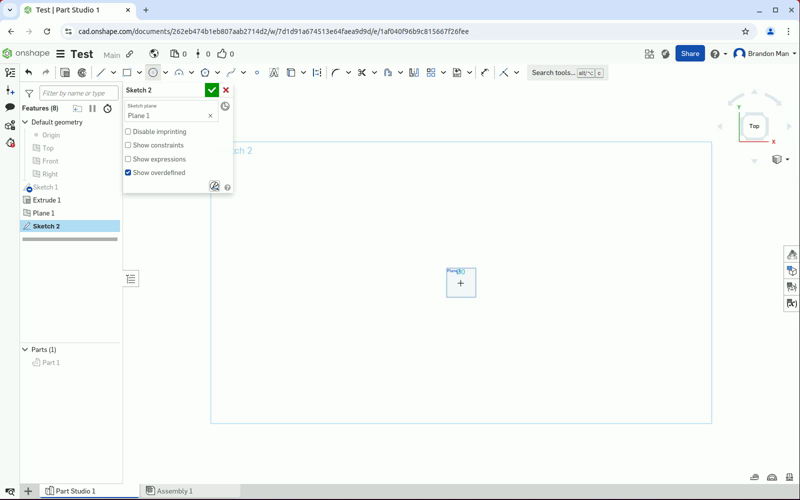
mouse_move(511, 282)
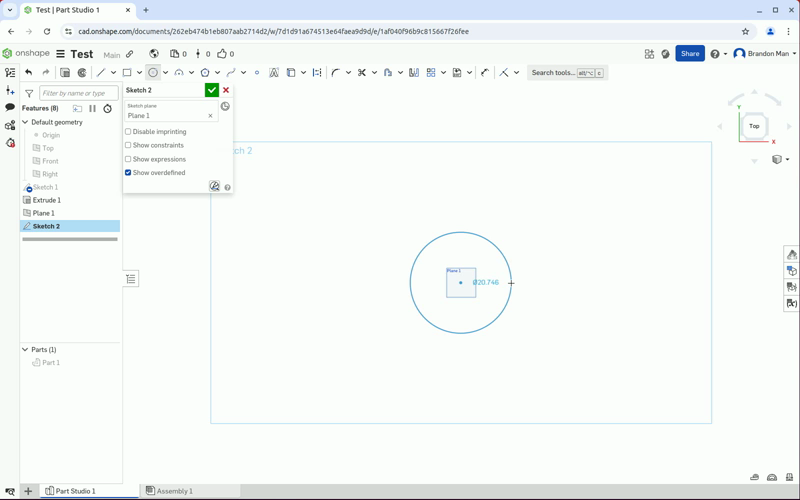
click(511, 282)
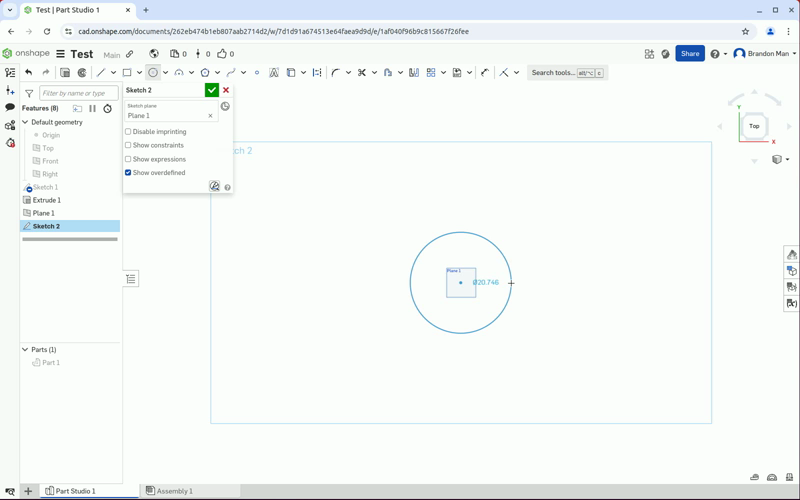
key(esc)
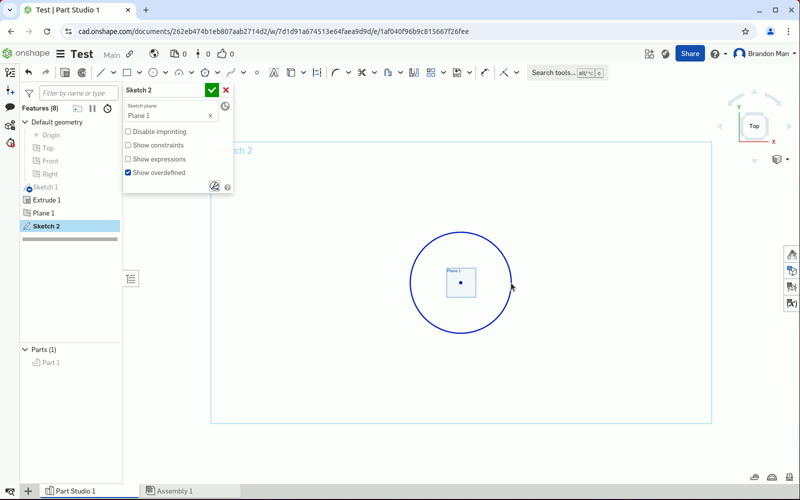
mouse_move(489, 252)
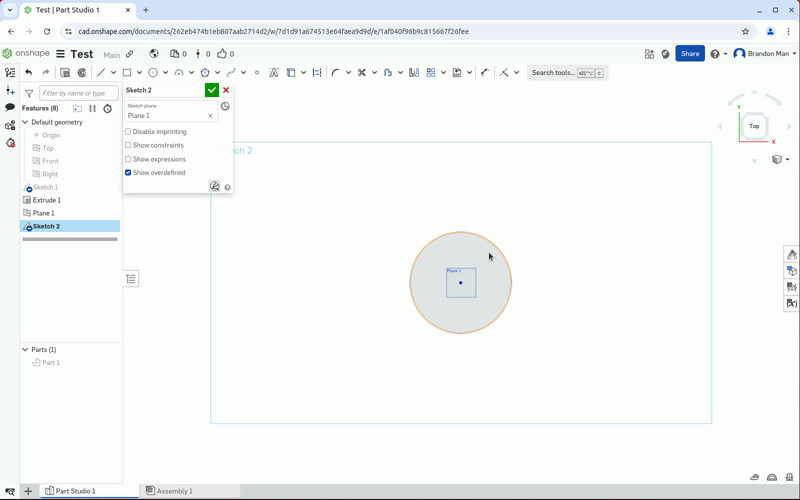
click(489, 252)
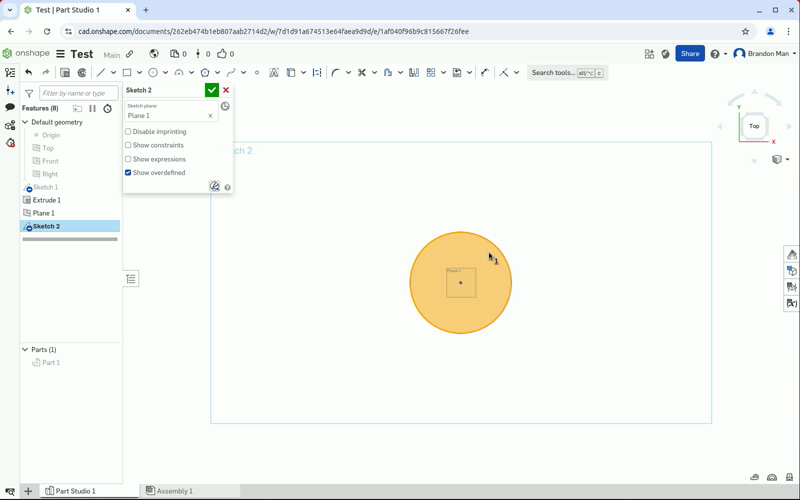
mouse_move(73, 352)
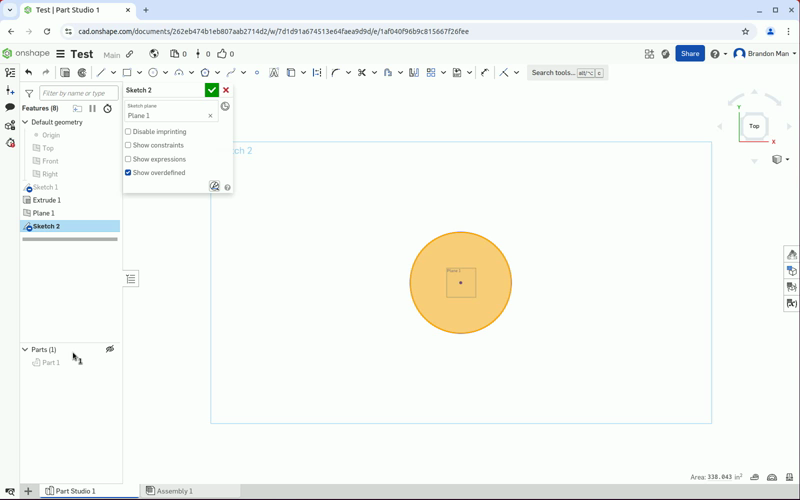
key(shift+y)
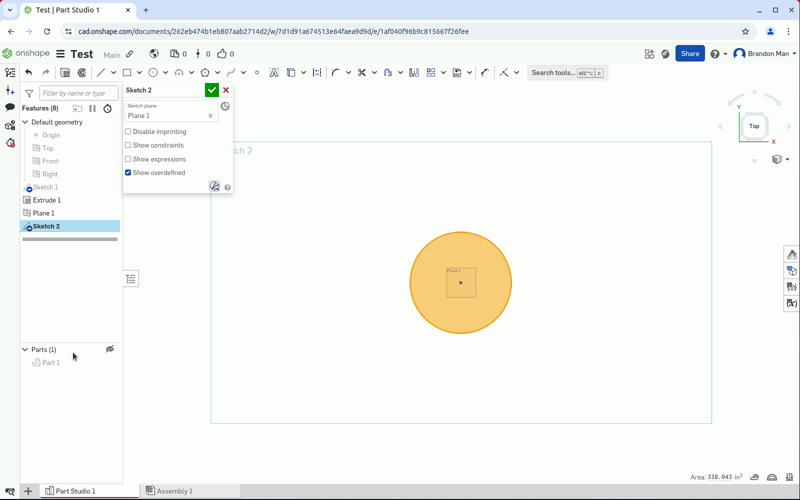
key(shift+e)
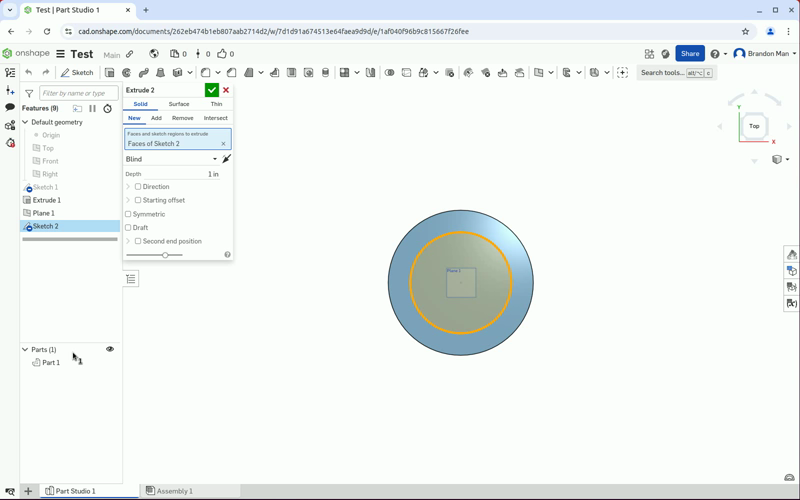
mouse_move(143, 106)
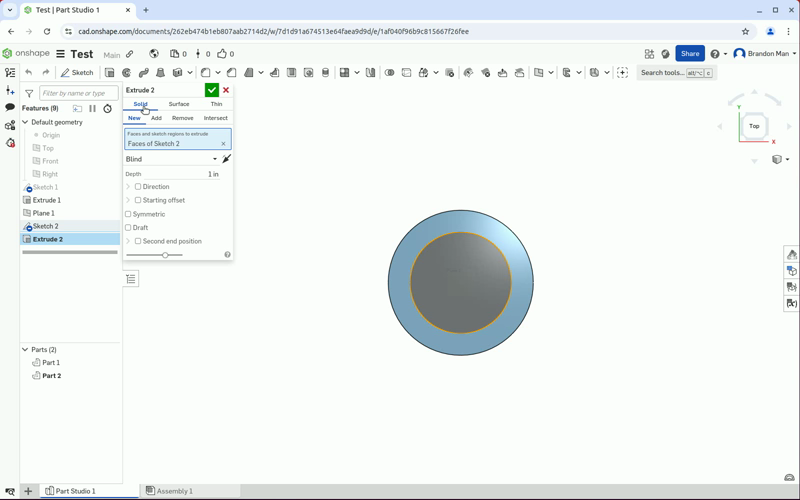
click(143, 106)
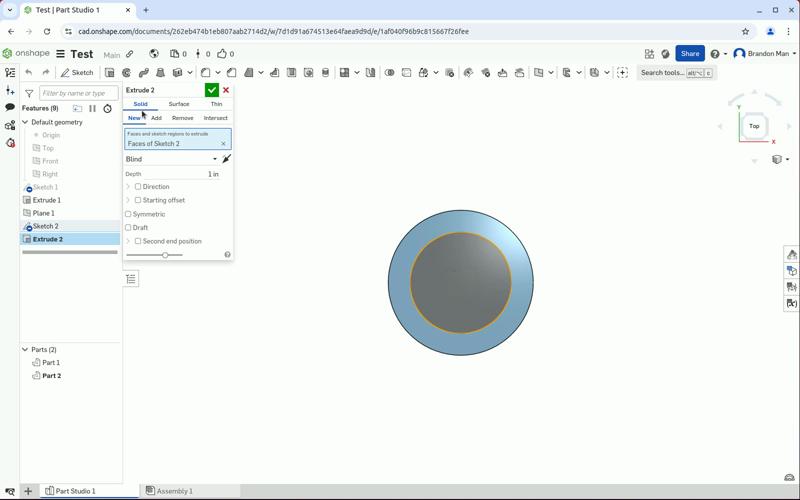
mouse_move(137, 120)
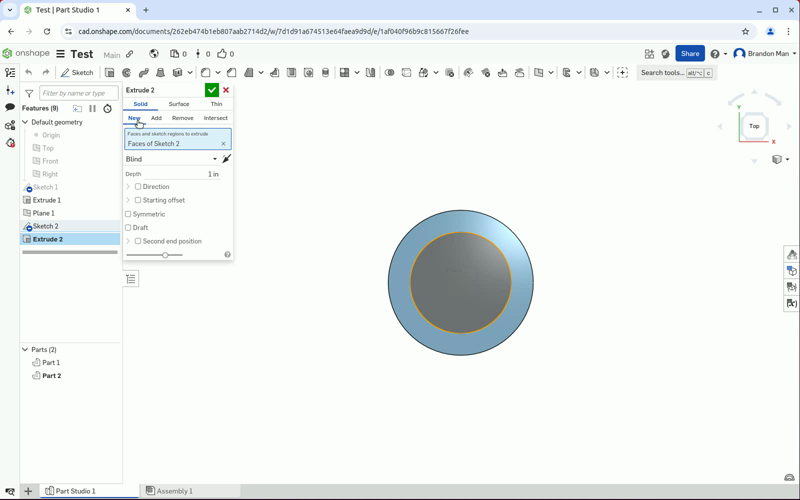
click(137, 120)
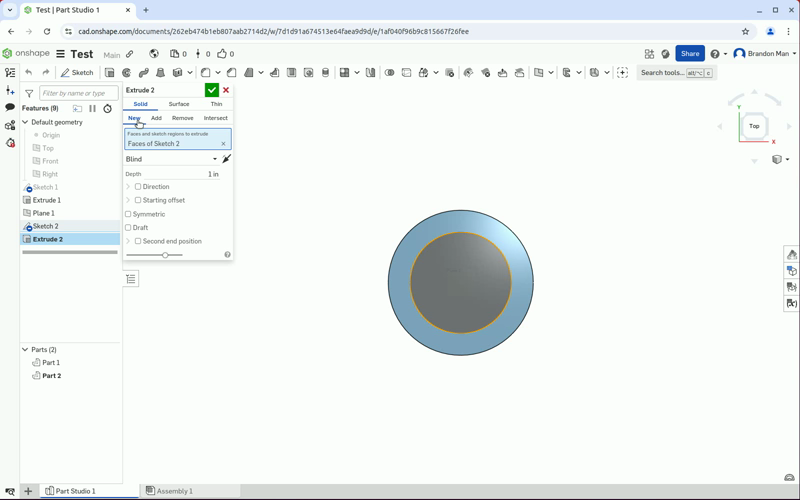
key(tab, 4)
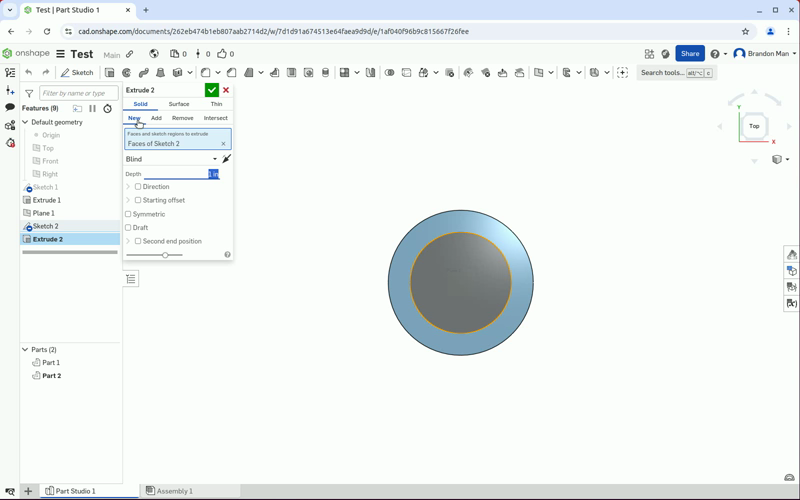
text(11.554)
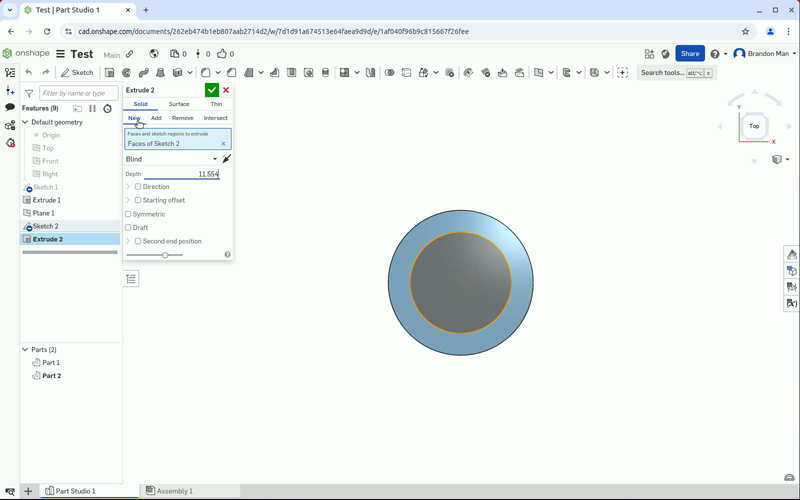
key(enter)
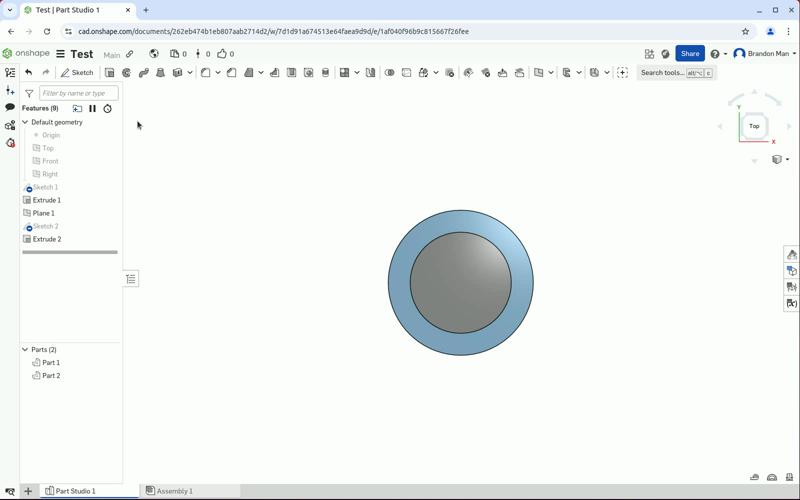
key(shift+h)
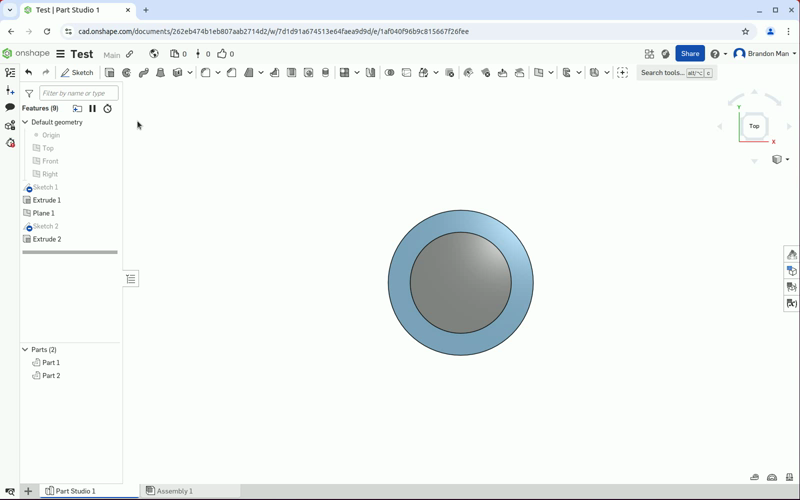
key(shift+h)
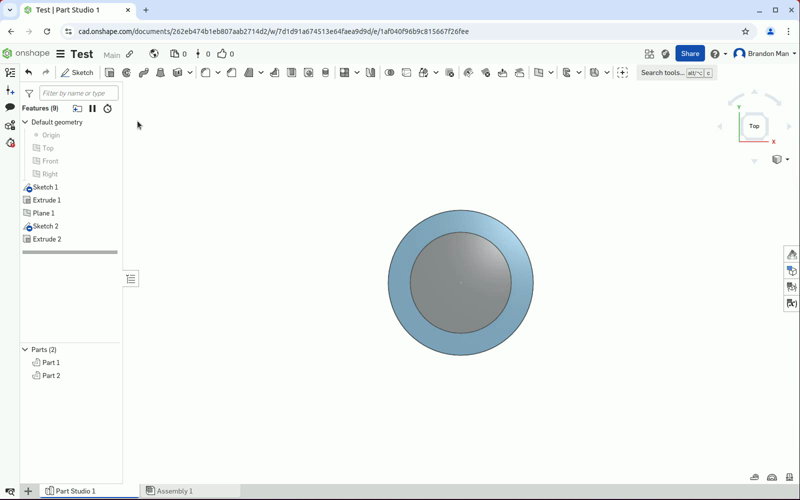
key(shift+7)
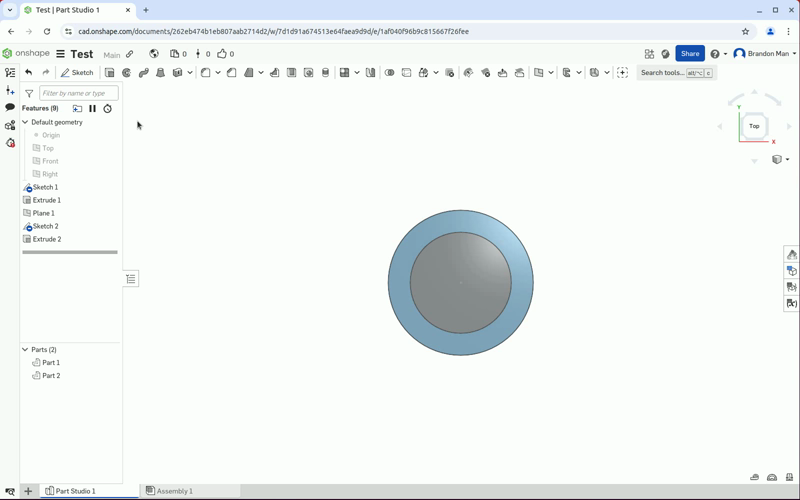
key(up, 3)
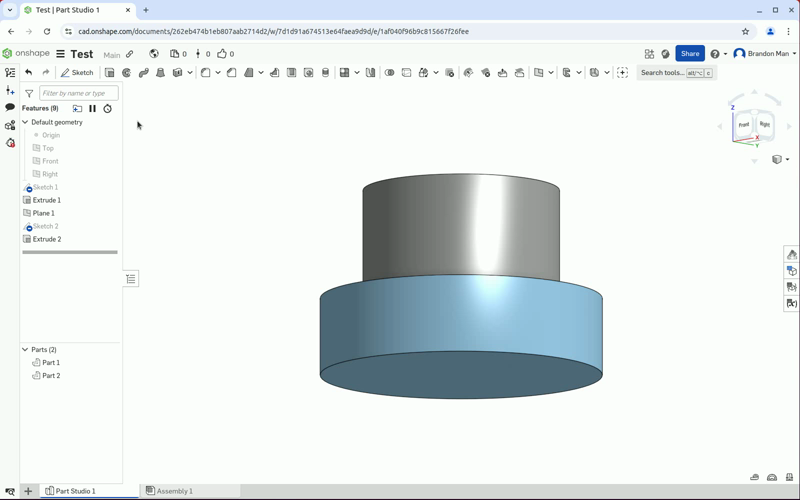
key(left, 3)
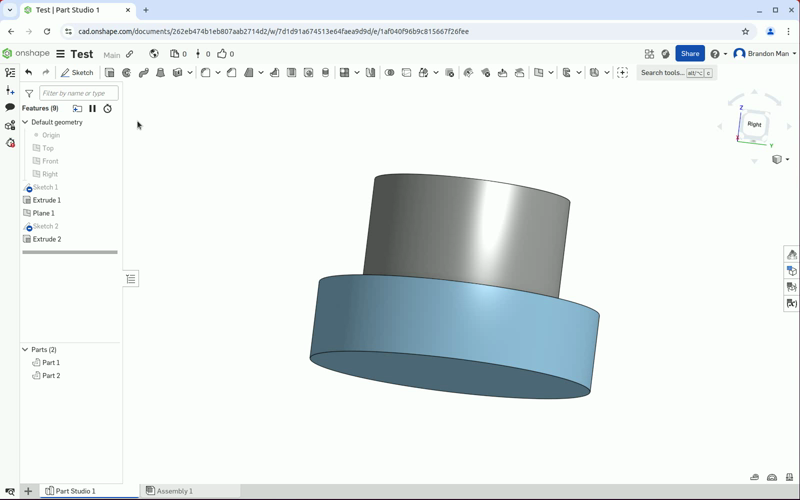
key(right, 3)
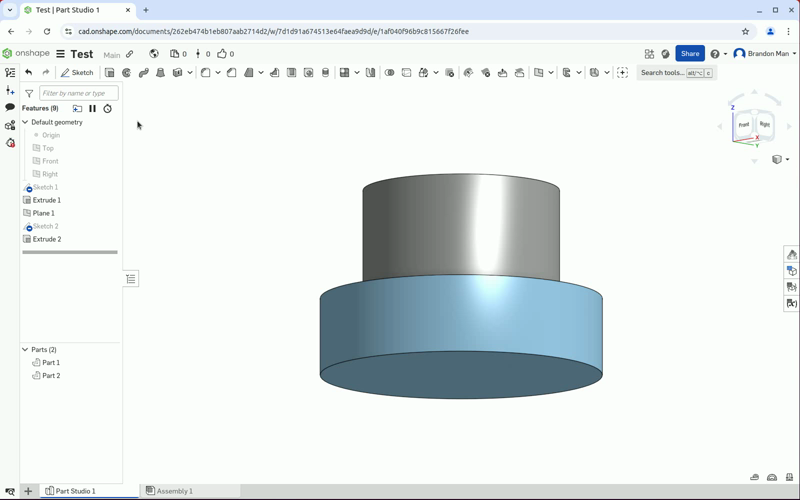
key(down, 3)
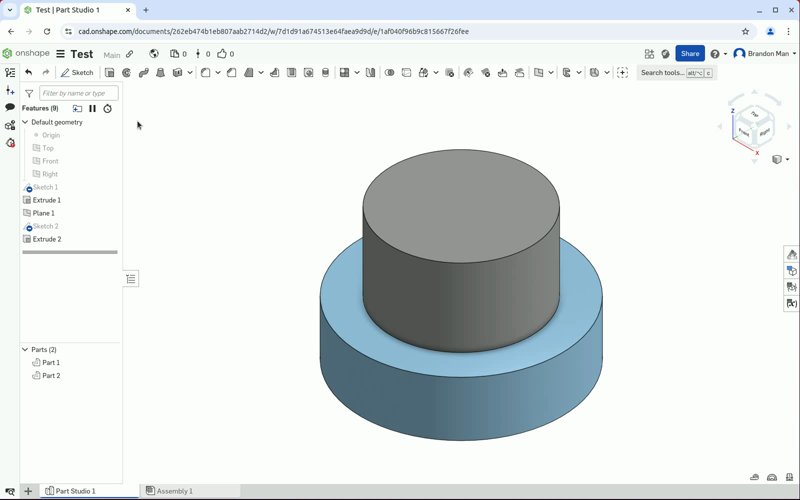
mouse_move(73, 189)
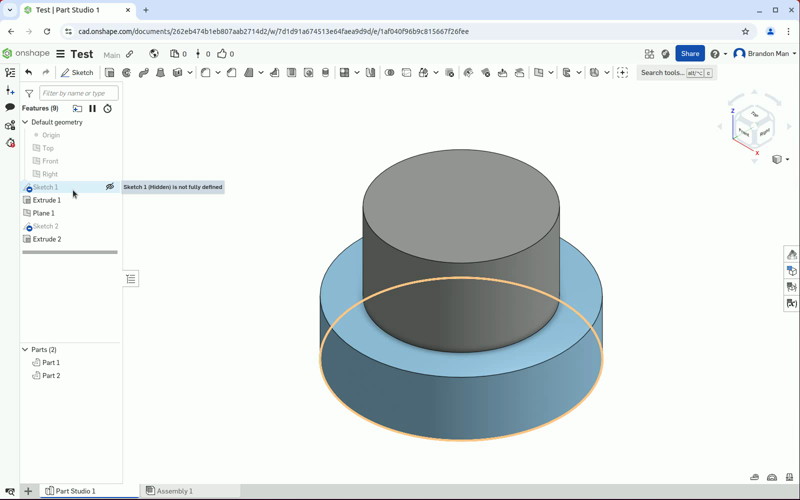
click(73, 189)